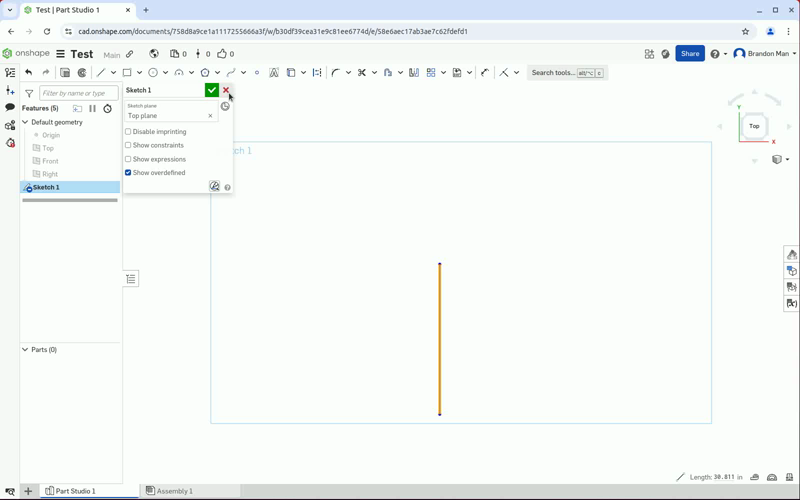
key(shift+h)
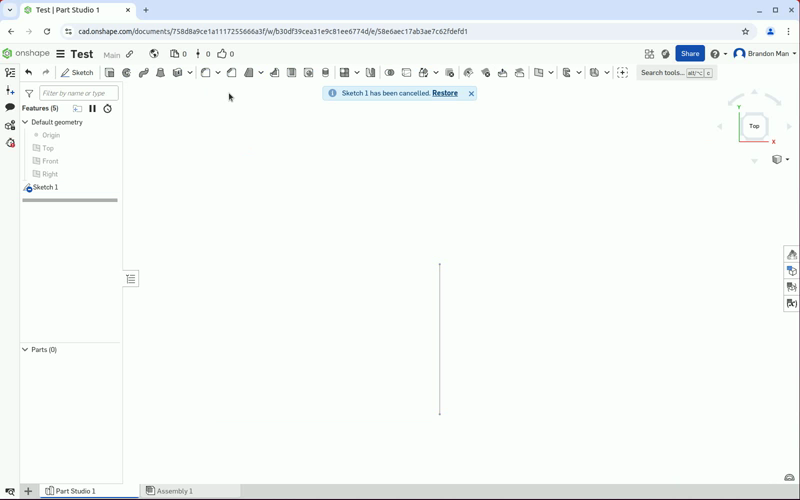
key(shift+s)
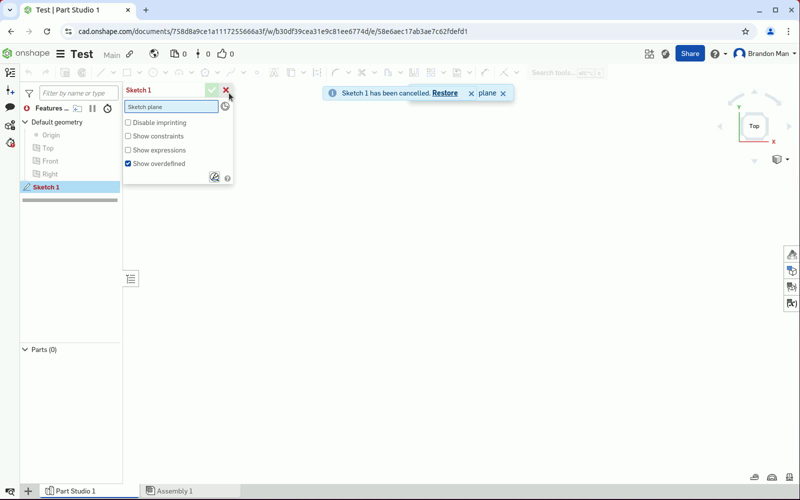
mouse_move(73, 150)
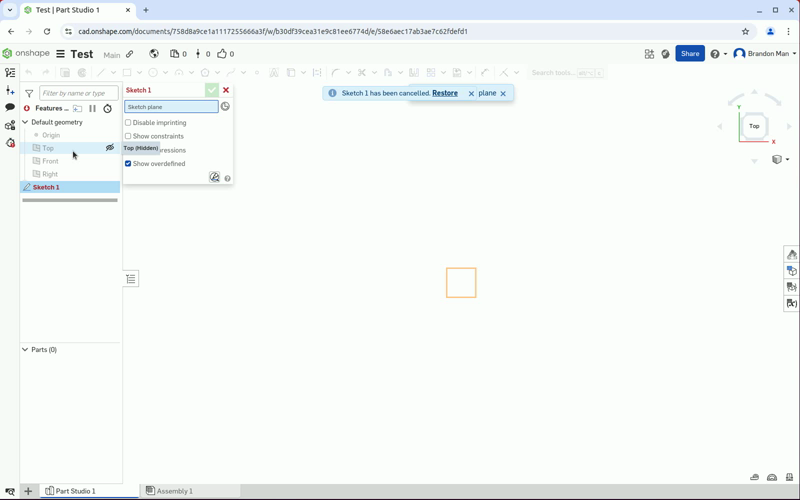
click(73, 150)
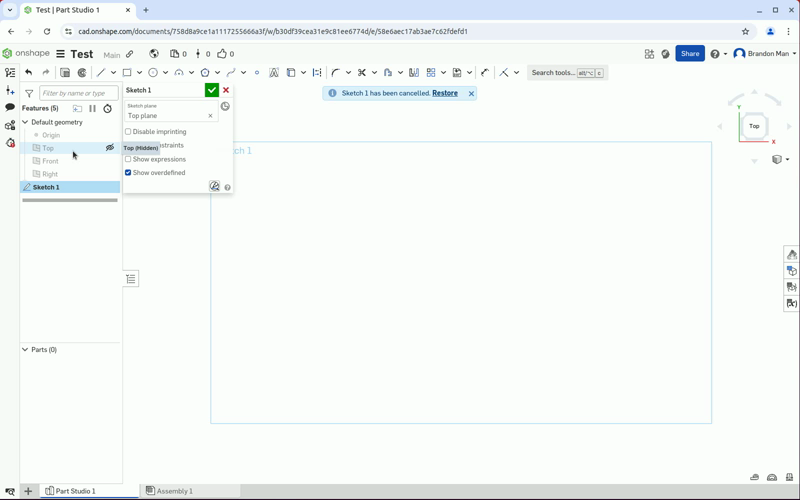
mouse_move(73, 352)
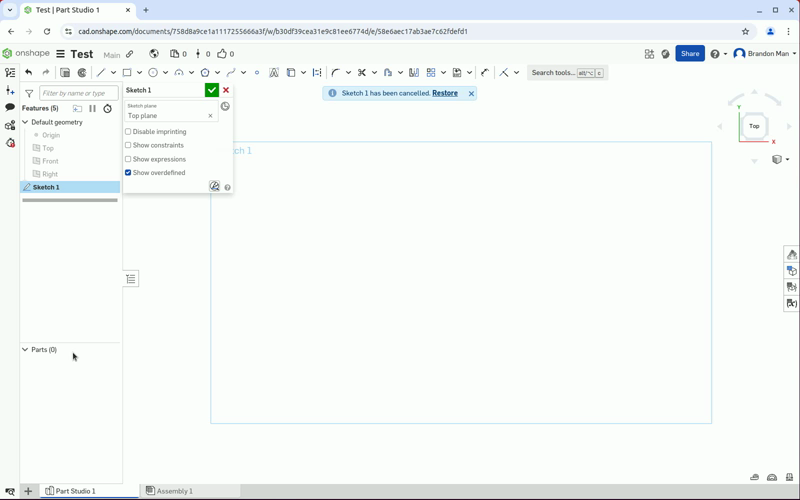
key(y)
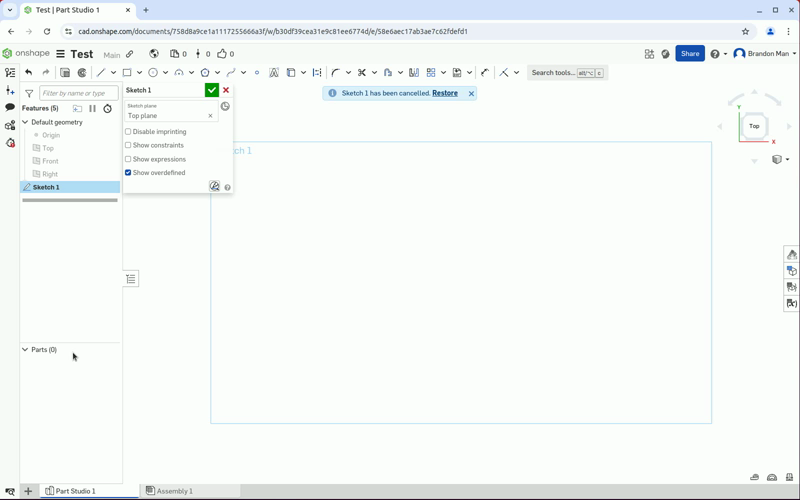
key(c)
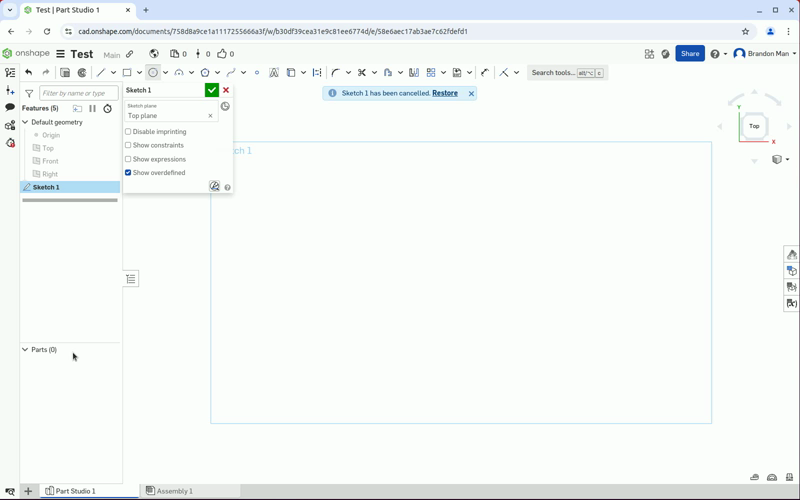
key_down(shift)
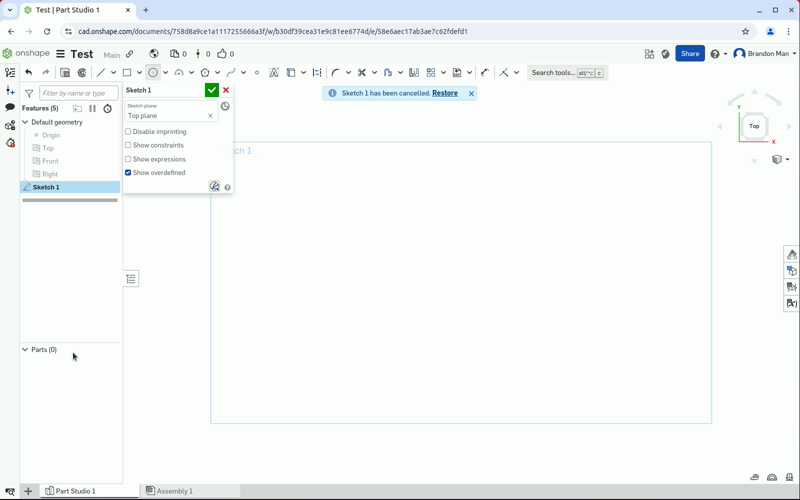
mouse_move(436, 284)
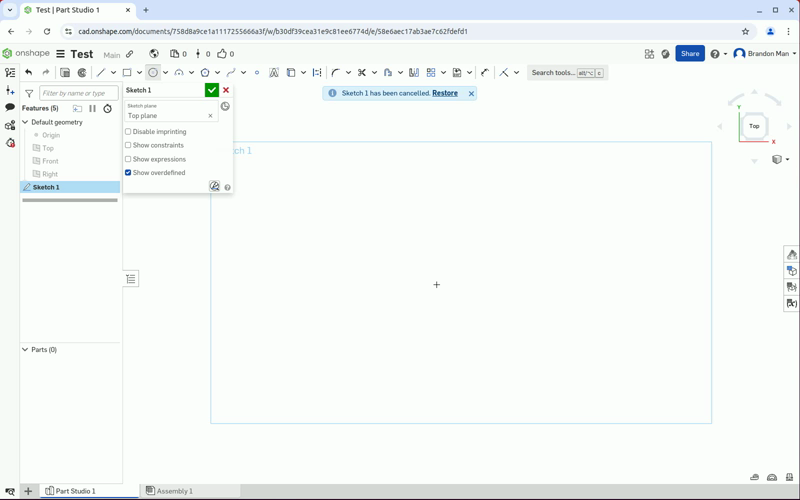
click(436, 284)
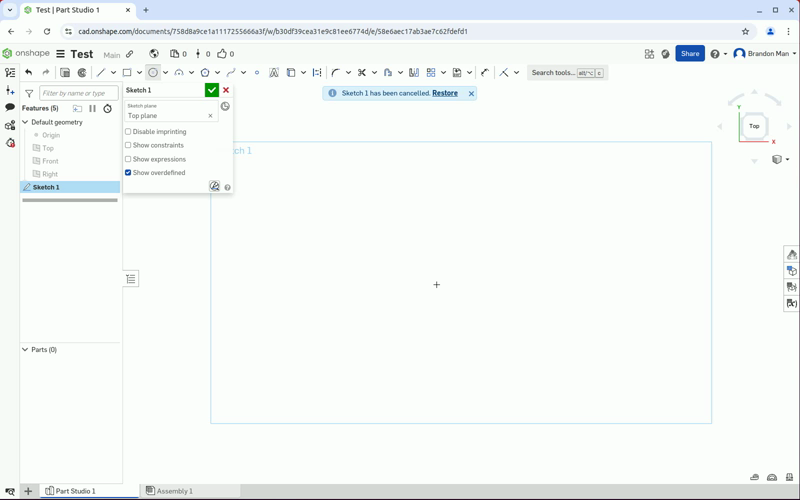
key_up(shift)
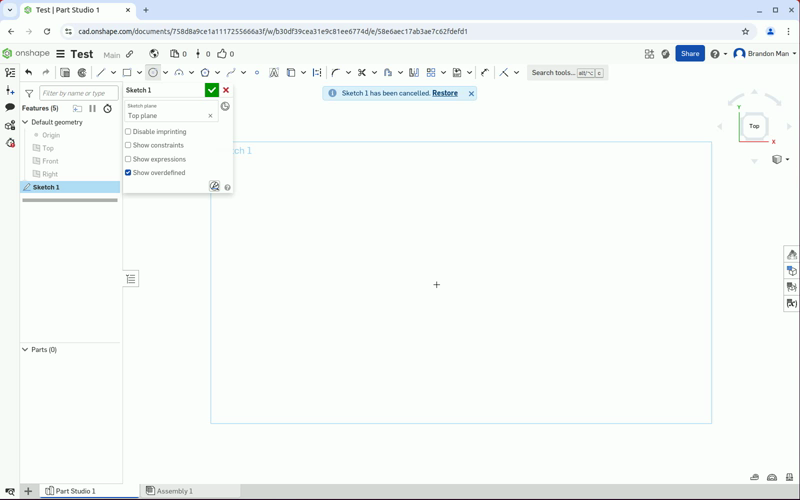
mouse_move(471, 284)
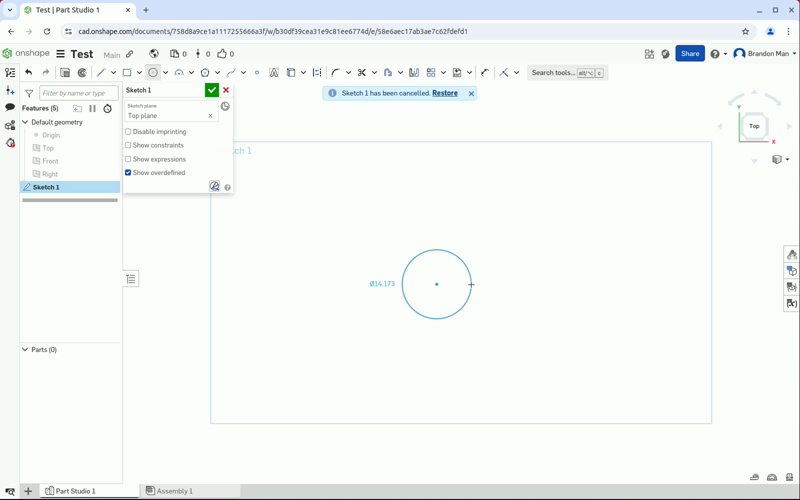
click(471, 284)
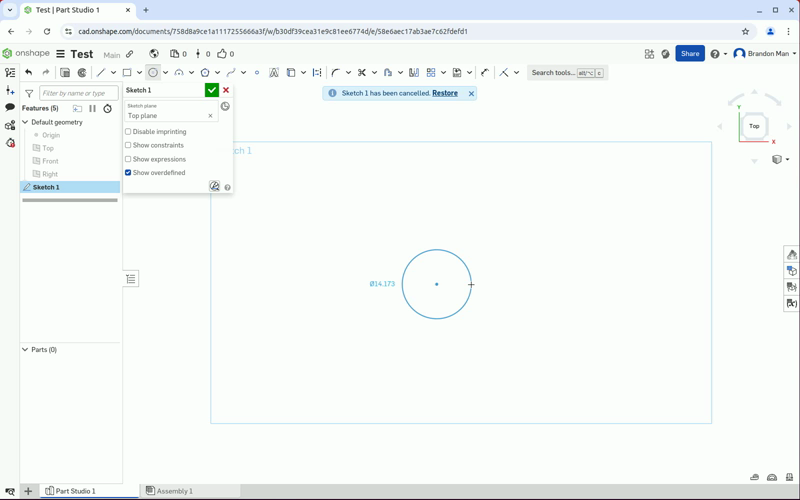
key(esc)
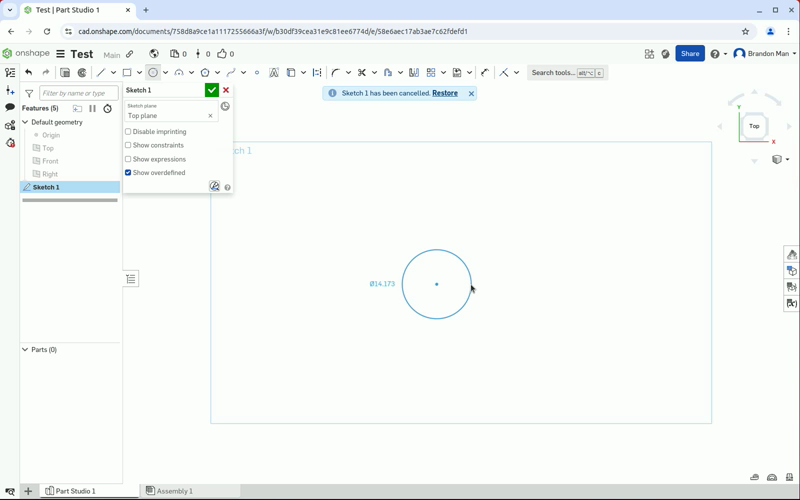
mouse_move(431, 257)
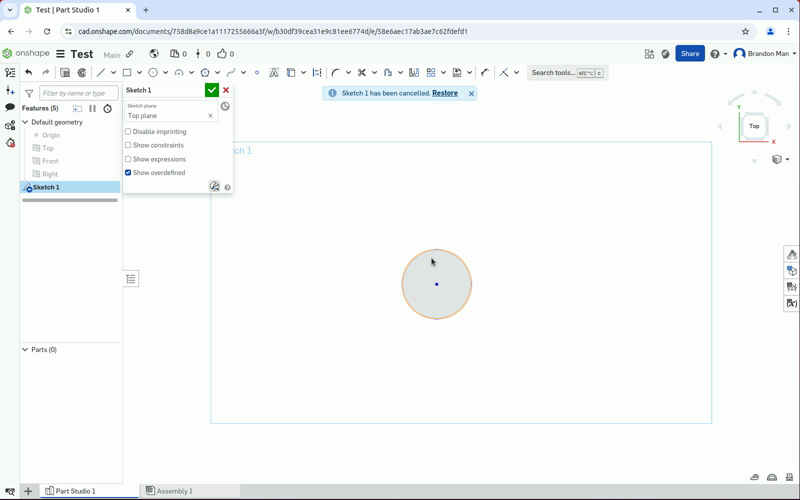
click(431, 257)
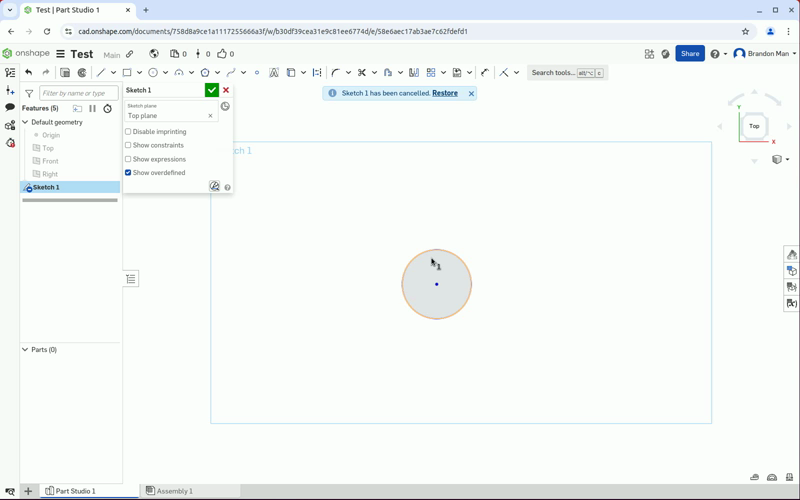
mouse_move(73, 352)
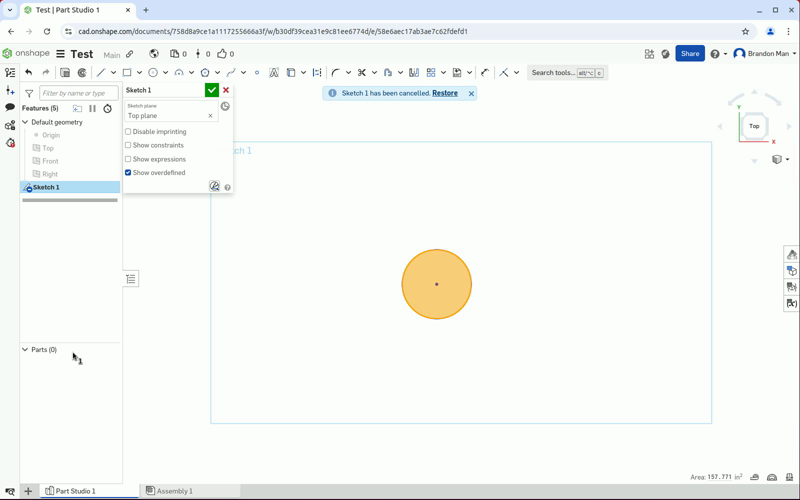
key(shift+y)
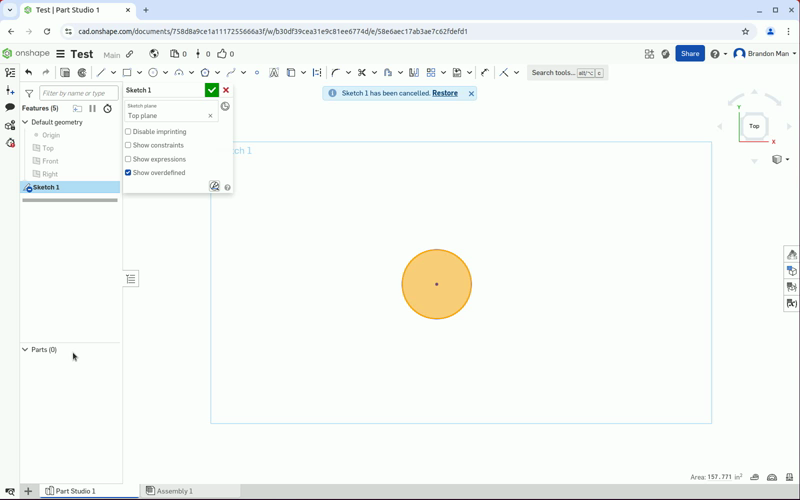
key(shift+e)
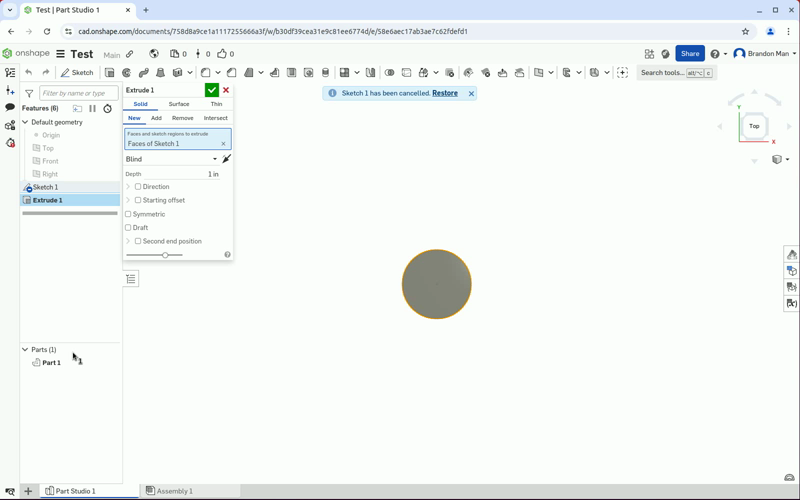
mouse_move(143, 106)
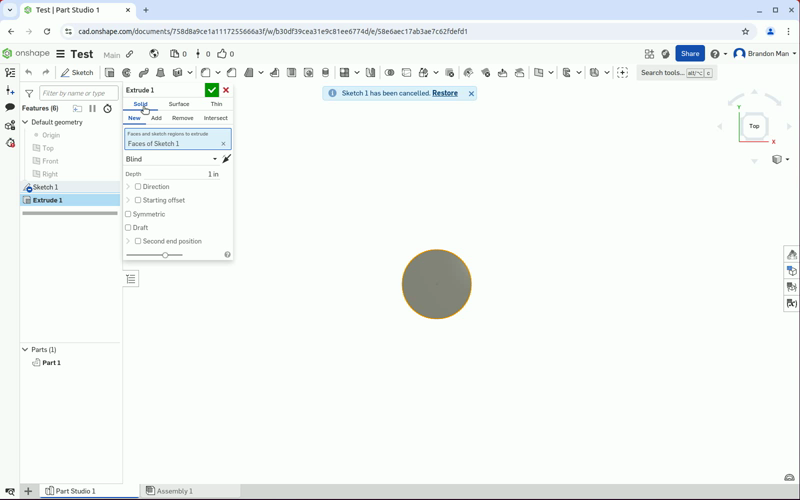
click(143, 106)
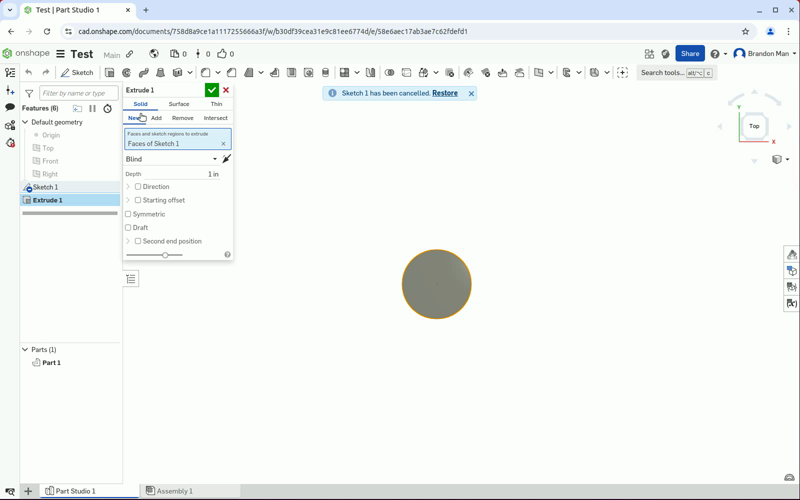
mouse_move(137, 120)
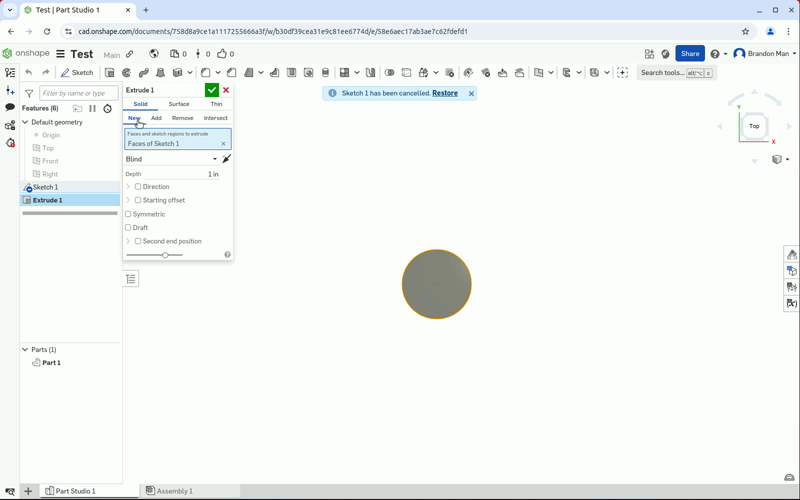
click(137, 120)
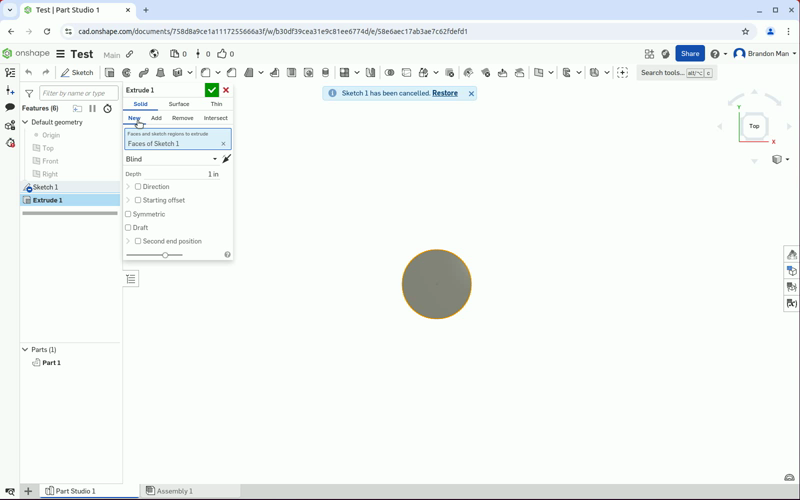
key(tab, 4)
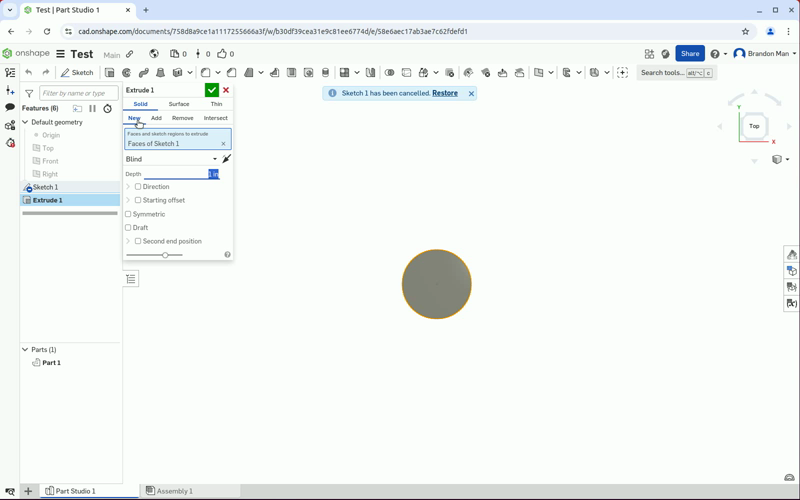
text(11.554)
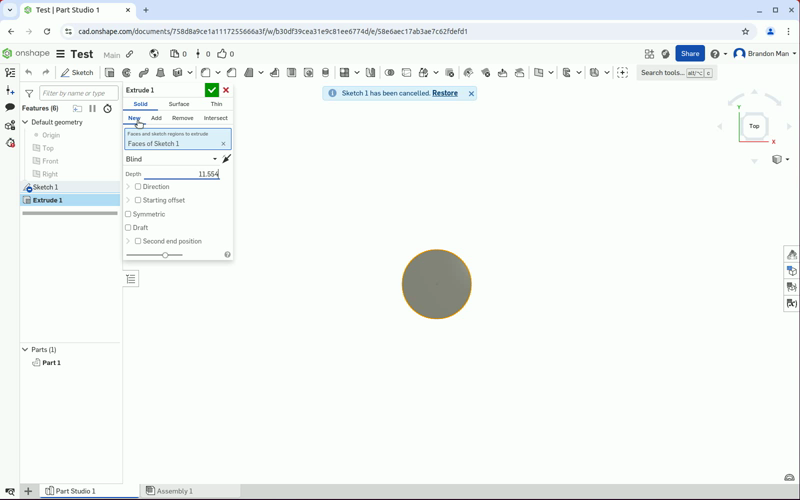
key(enter)
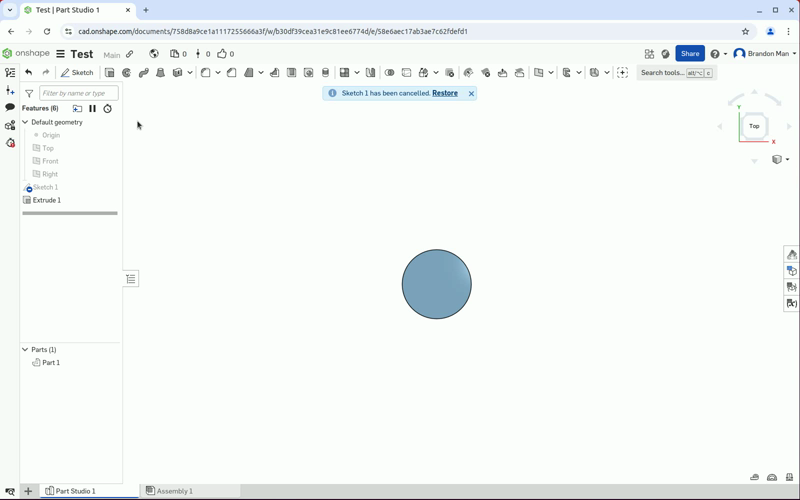
key(shift+h)
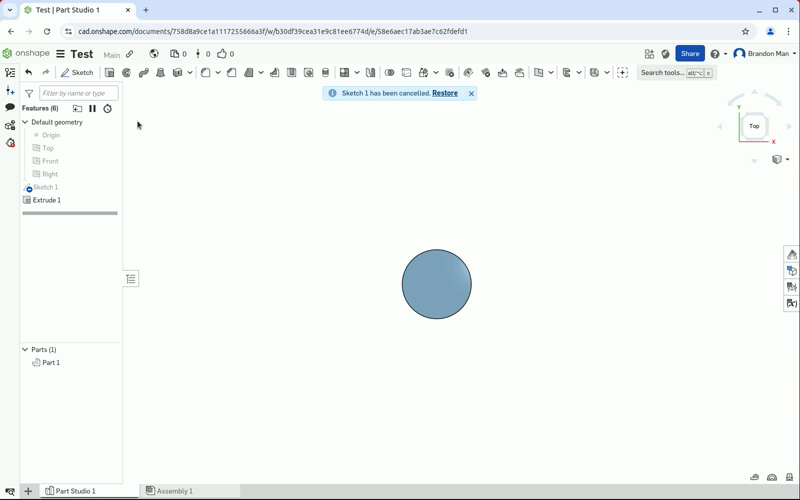
key(shift+h)
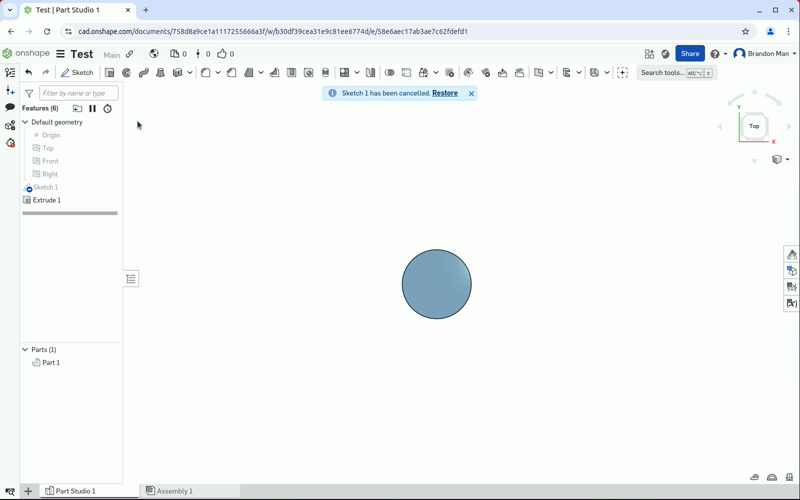
mouse_move(73, 189)
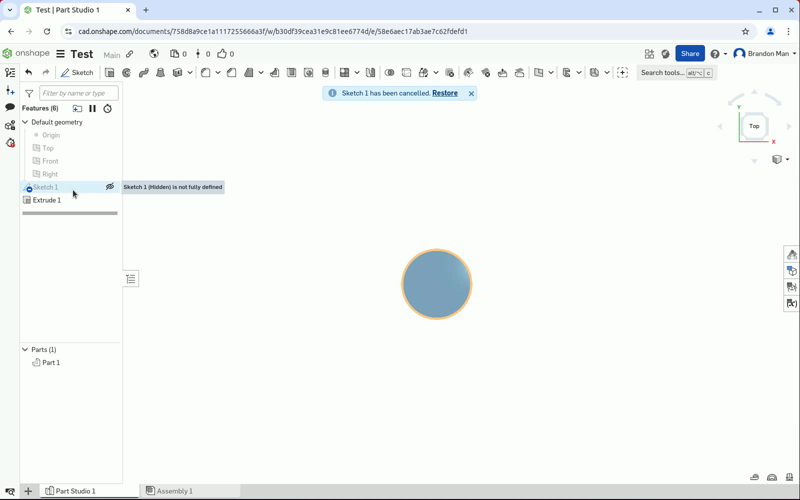
click(73, 189)
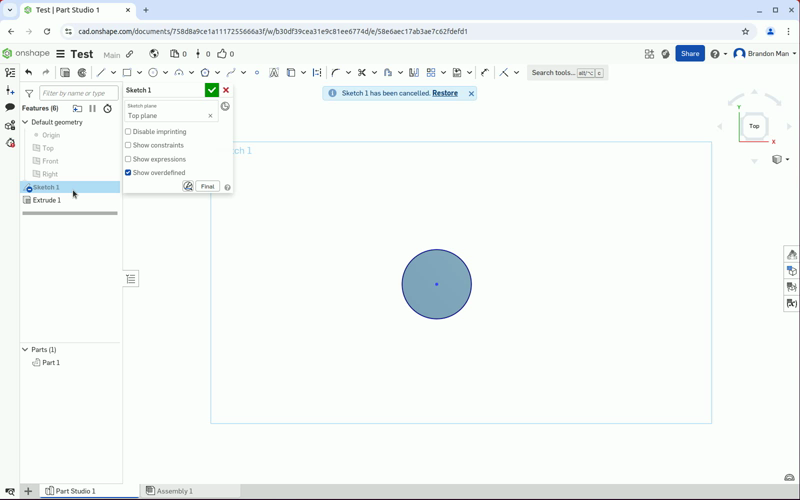
mouse_move(229, 92)
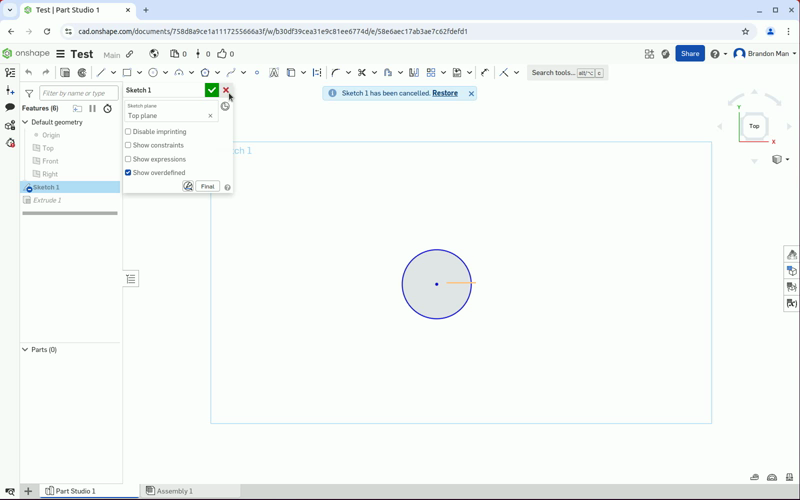
click(229, 92)
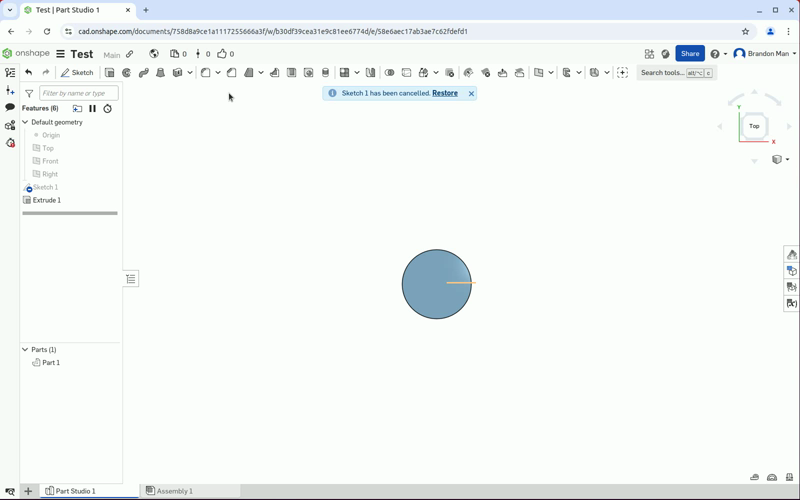
mouse_move(541, 75)
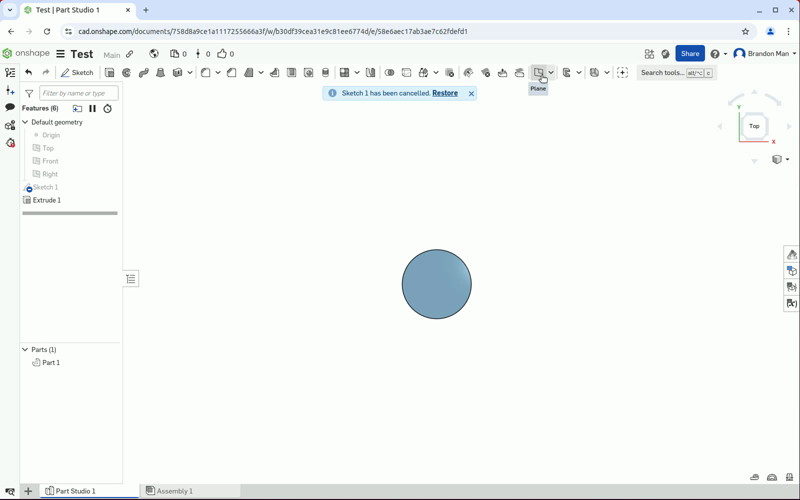
click(541, 75)
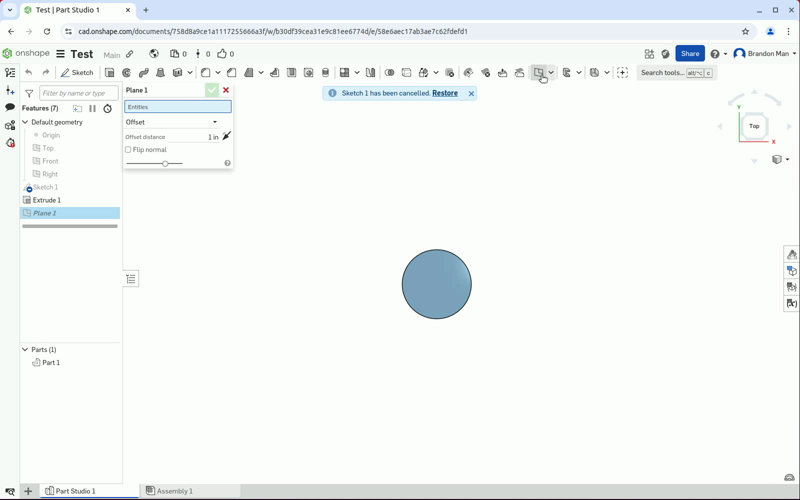
mouse_move(73, 150)
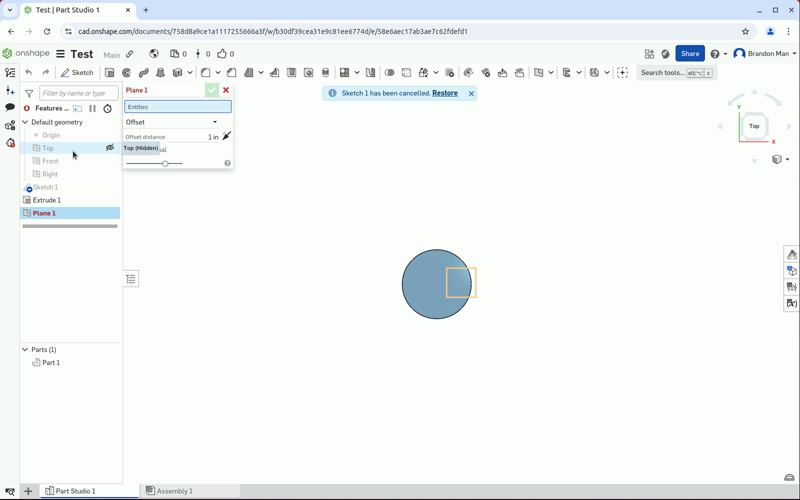
click(73, 150)
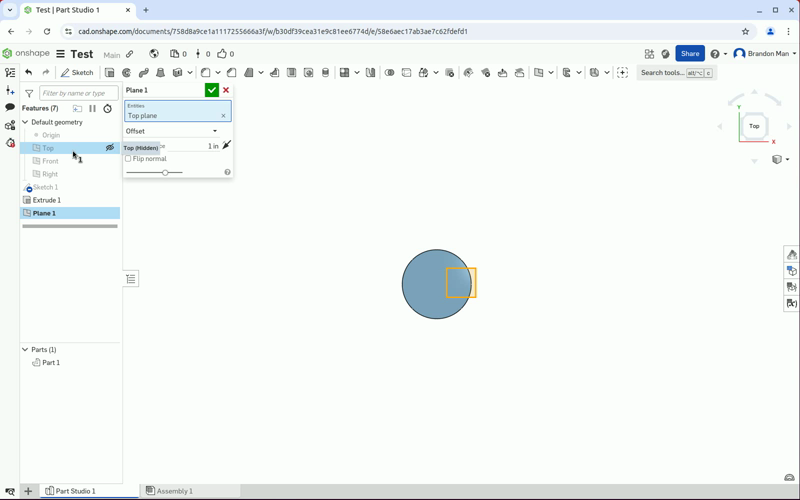
key(tab, 2)
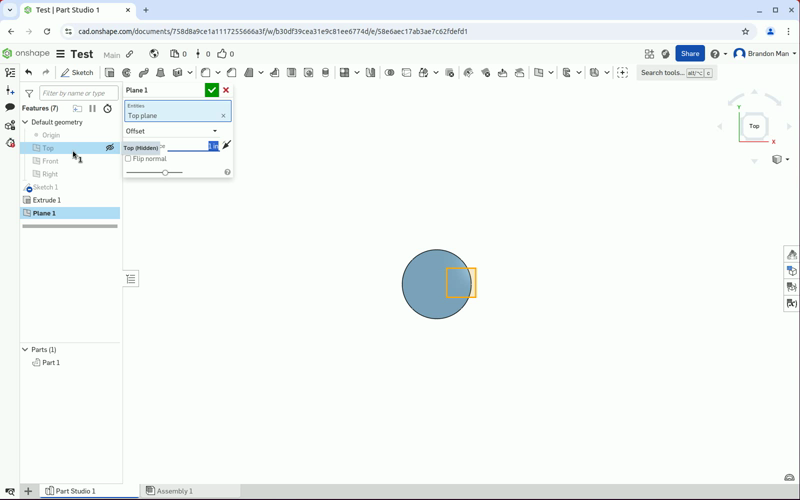
text(11.554)
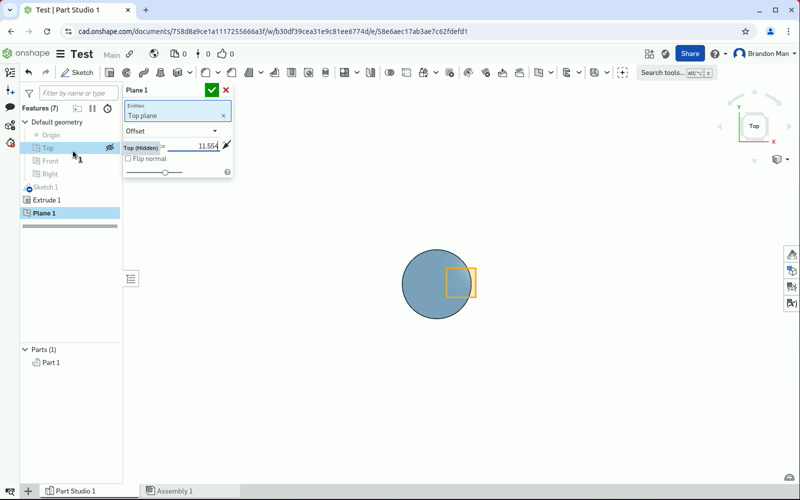
key(enter, 2)
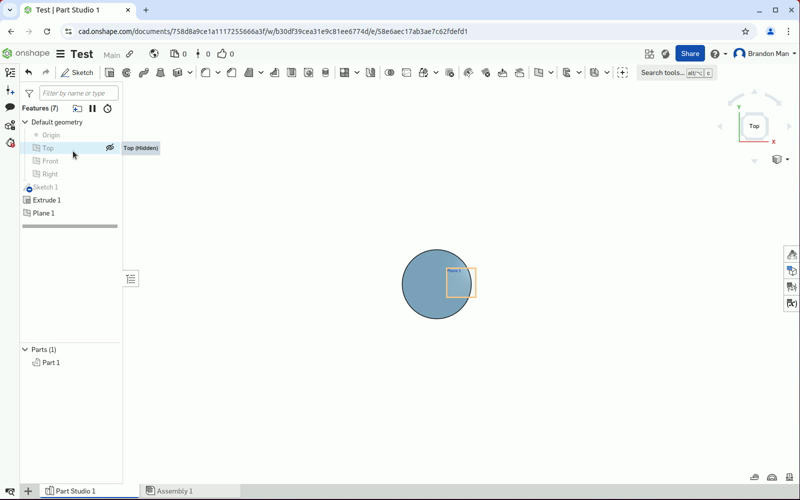
key(shift+s)
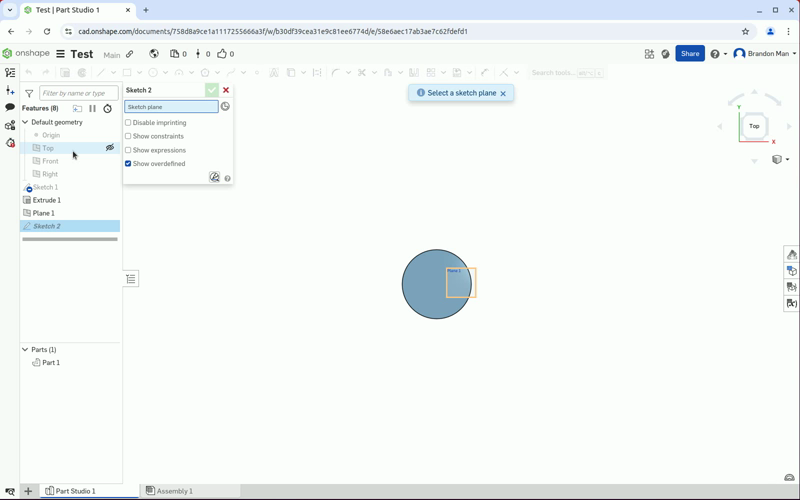
mouse_move(73, 215)
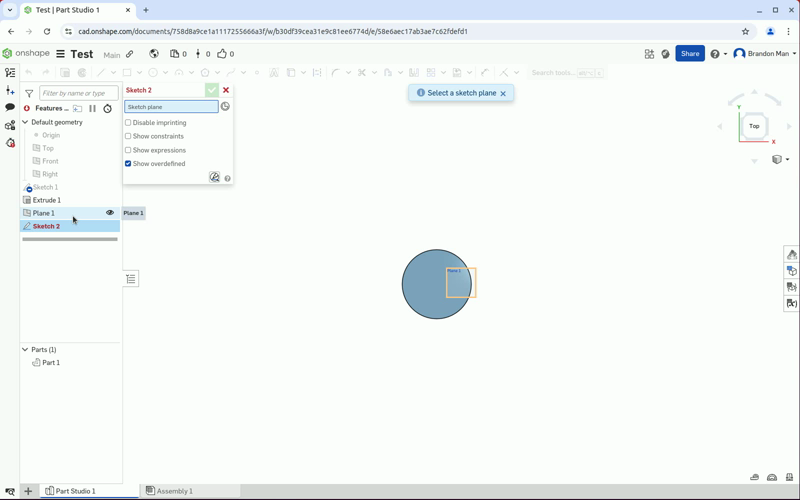
click(73, 215)
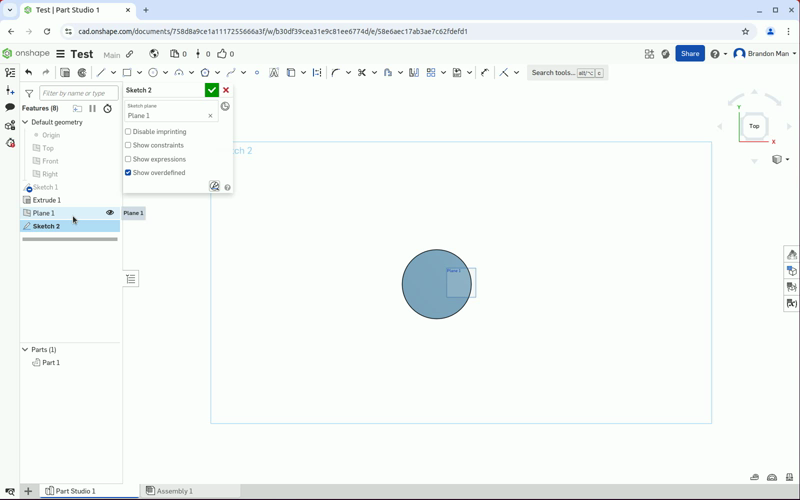
mouse_move(73, 352)
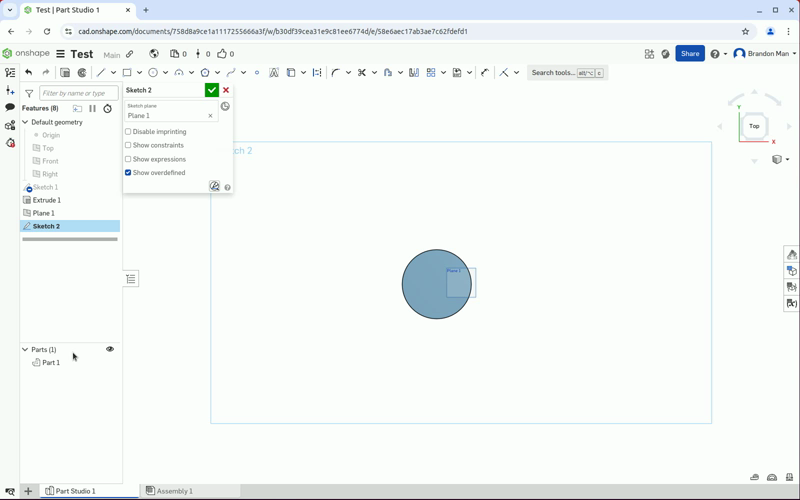
key(y)
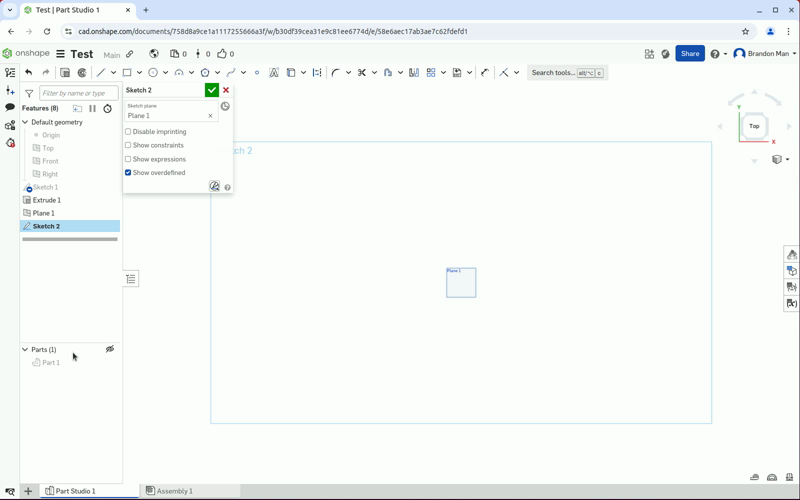
key(c)
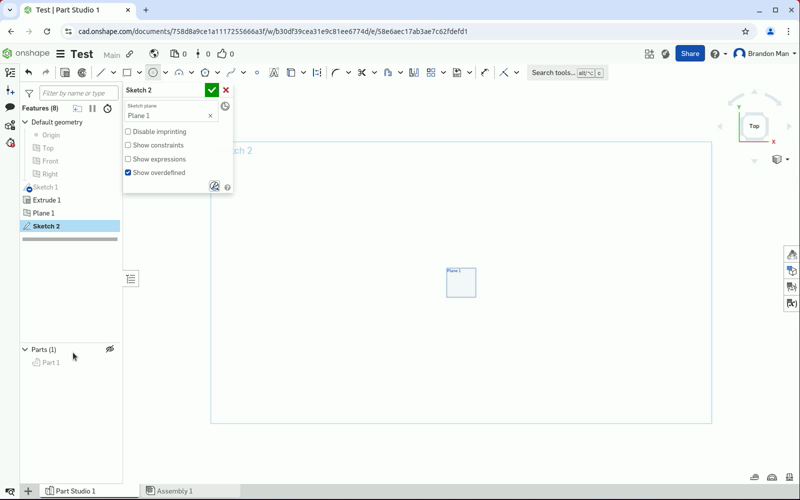
key_down(shift)
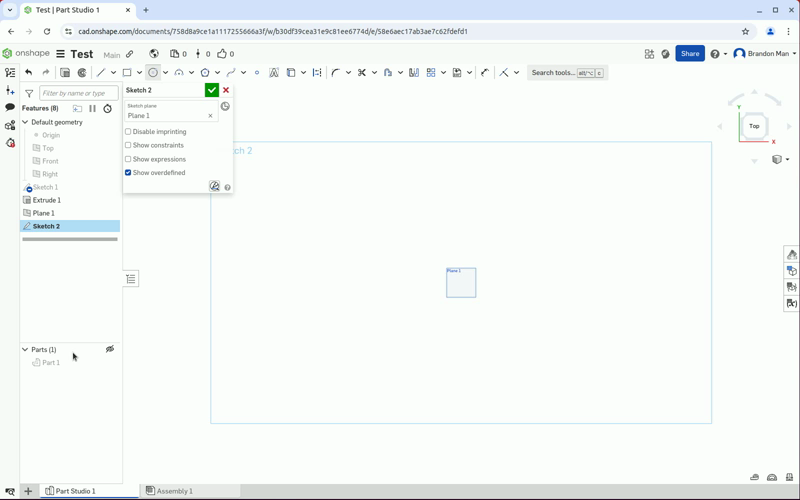
mouse_move(436, 284)
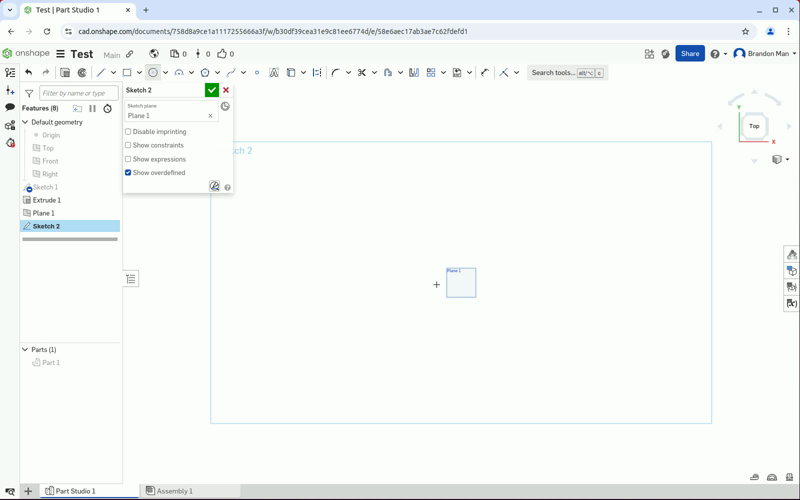
click(436, 284)
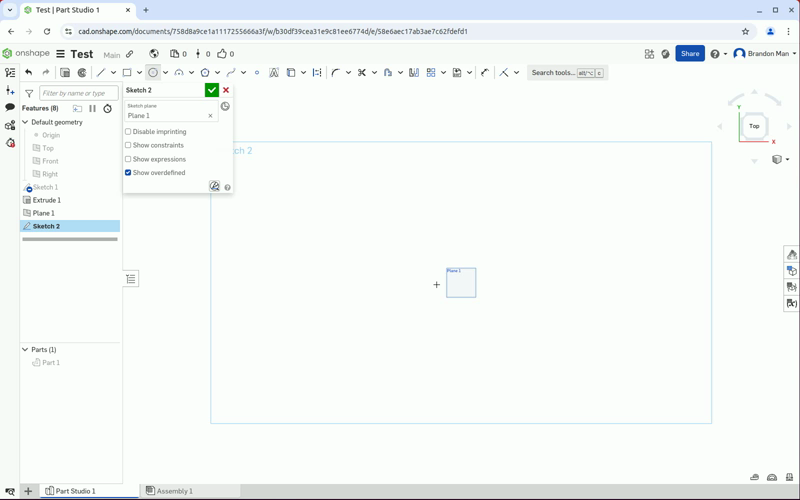
key_up(shift)
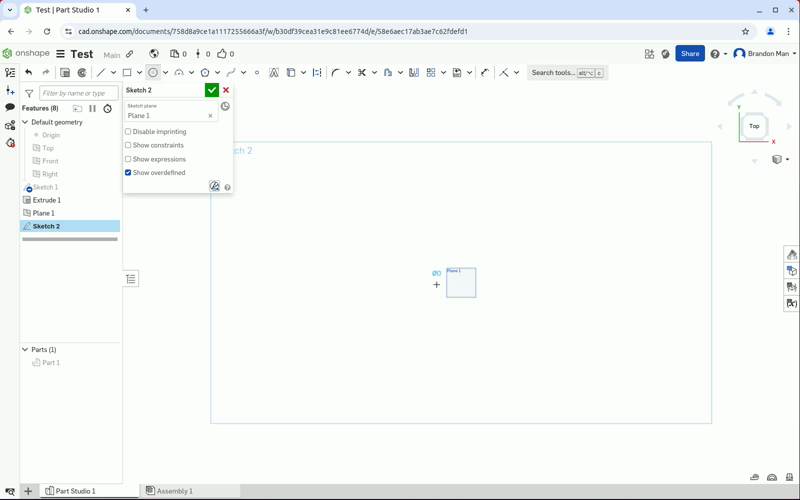
mouse_move(459, 284)
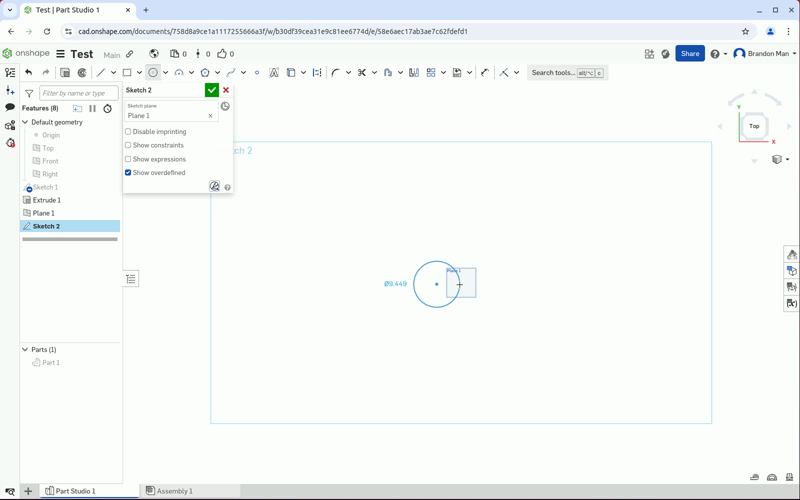
click(459, 284)
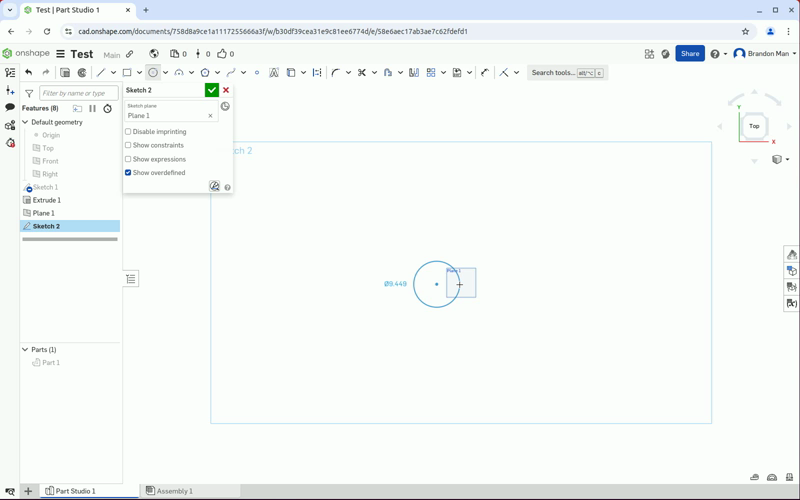
key(esc)
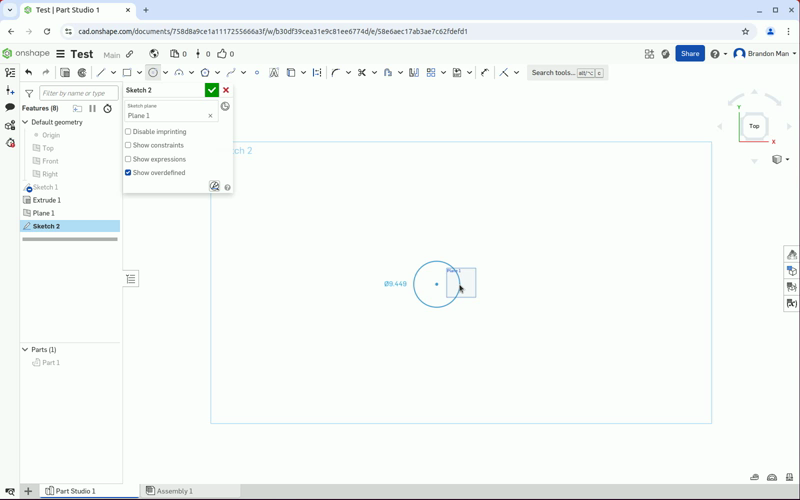
mouse_move(443, 291)
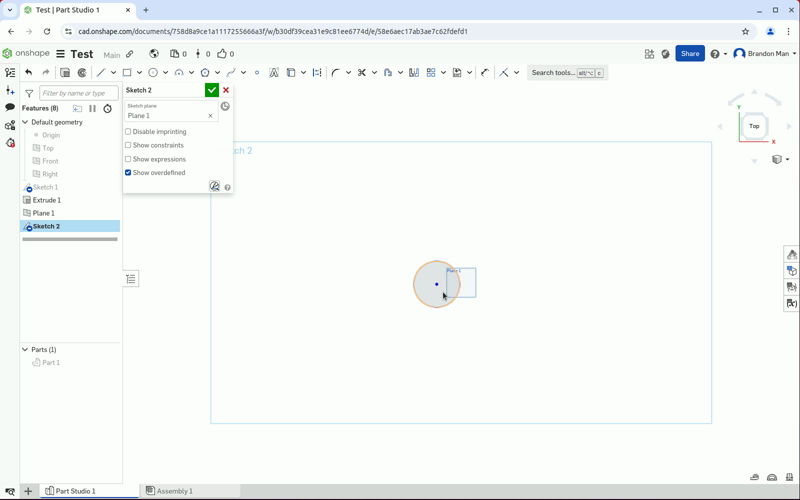
scroll(6)
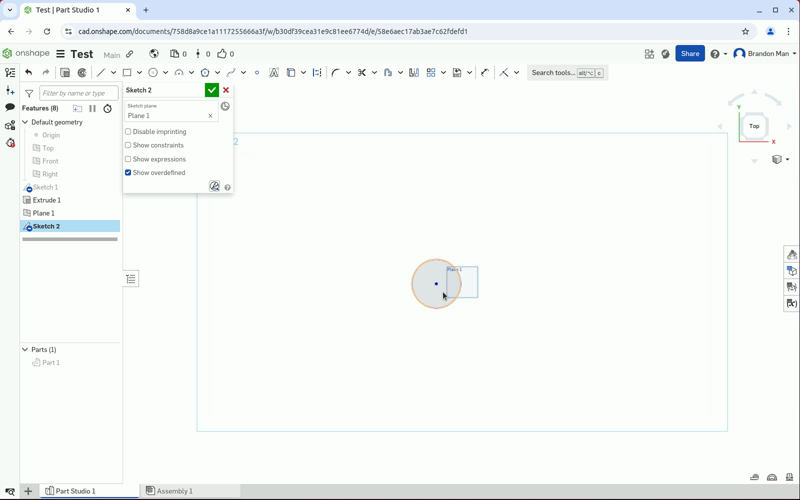
scroll(6)
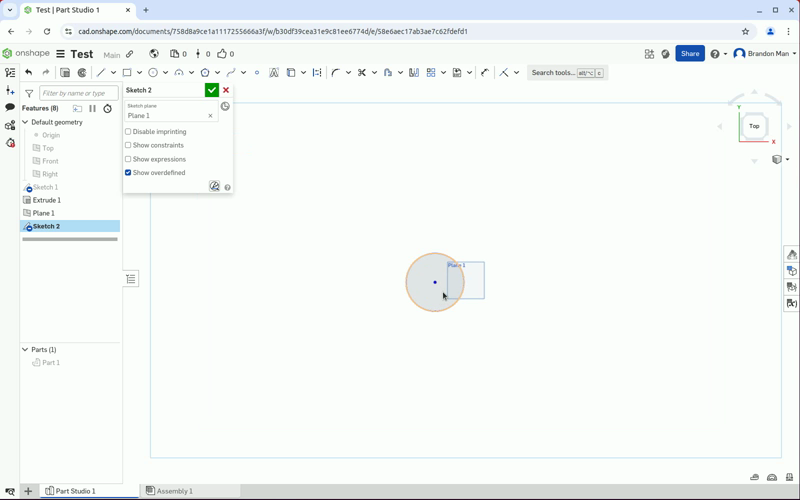
scroll(6)
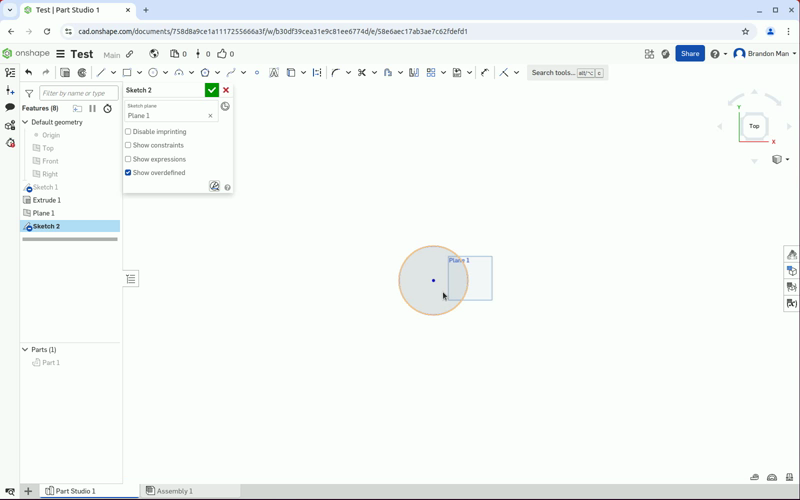
scroll(6)
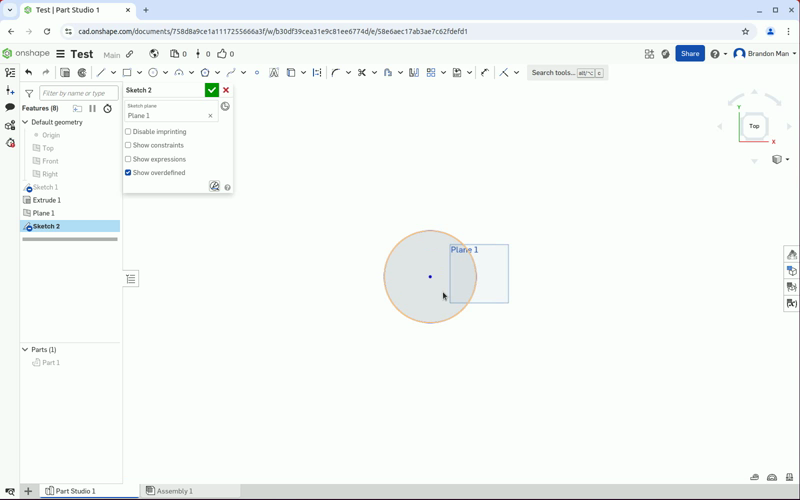
scroll(6)
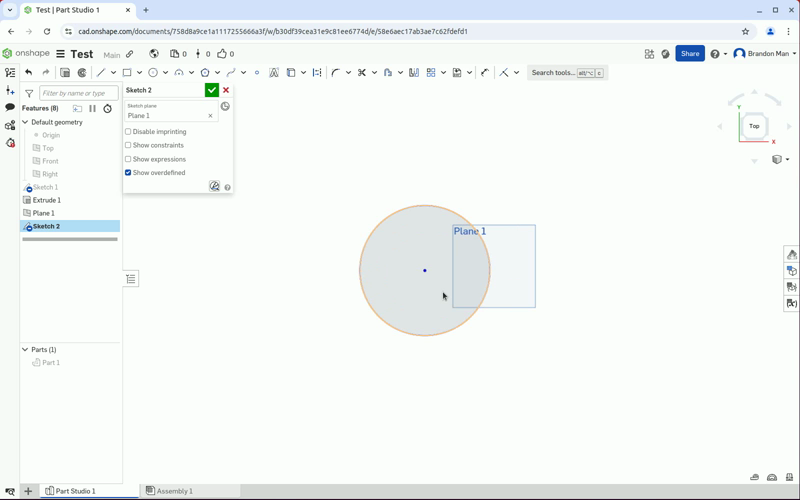
scroll(6)
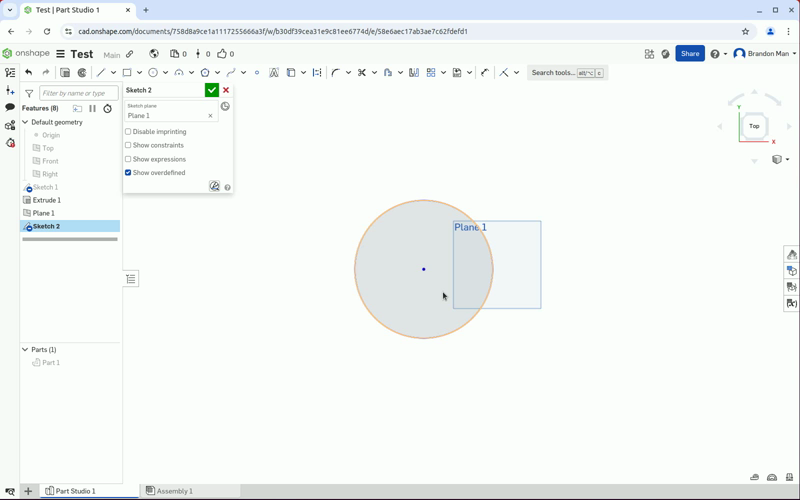
scroll(6)
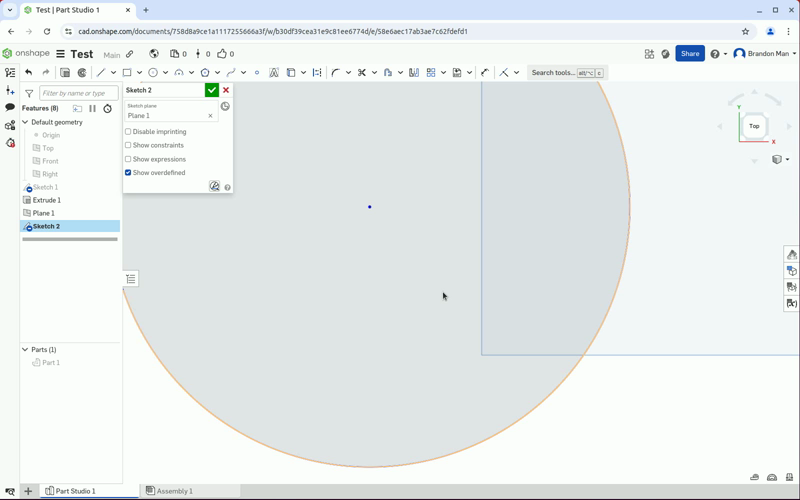
click(443, 291)
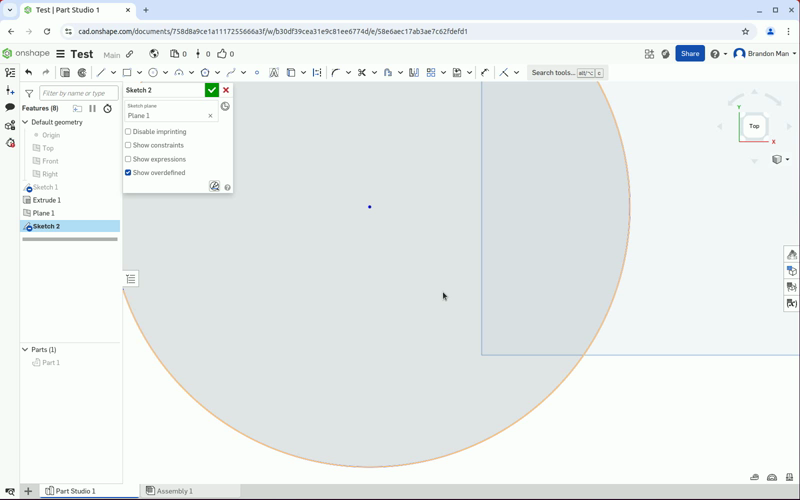
scroll(-6)
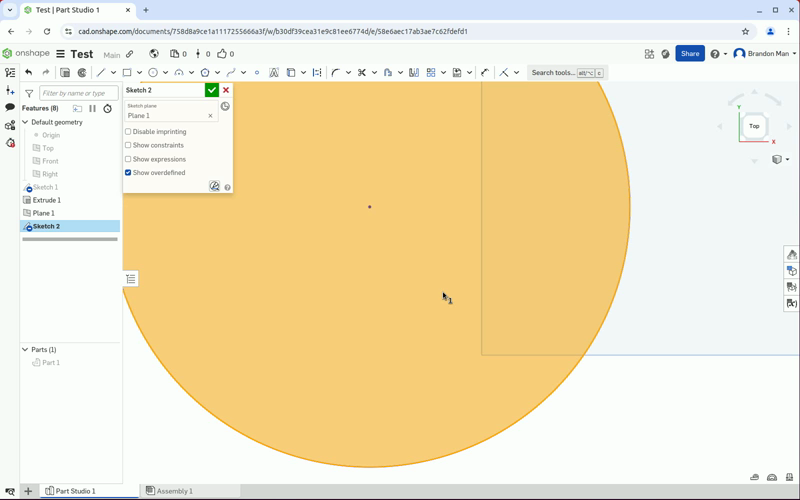
scroll(-6)
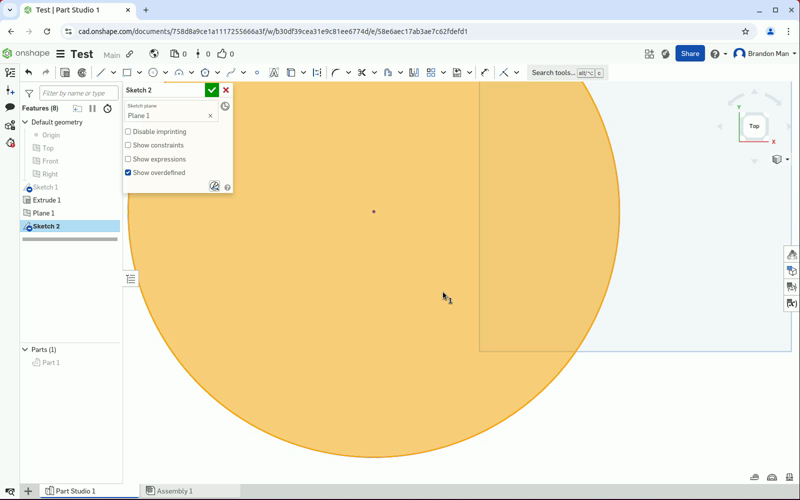
scroll(-6)
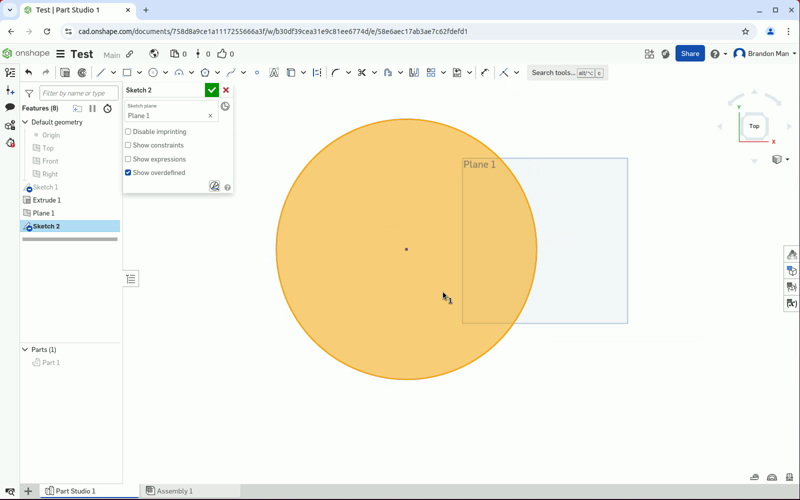
scroll(-6)
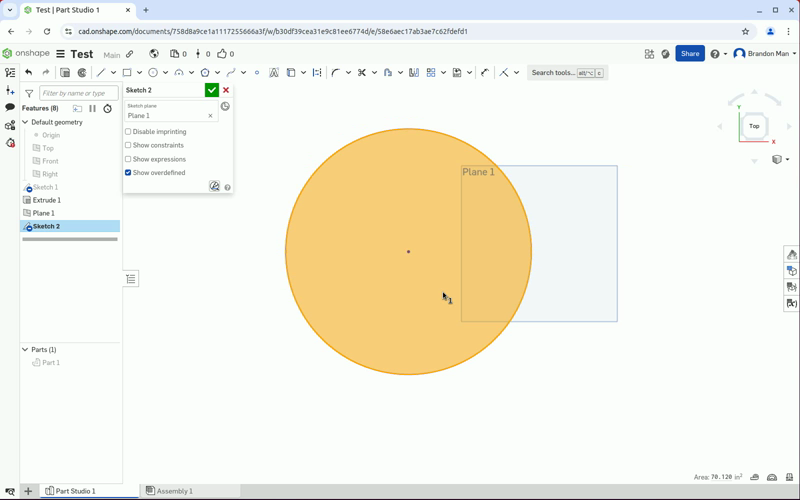
scroll(-6)
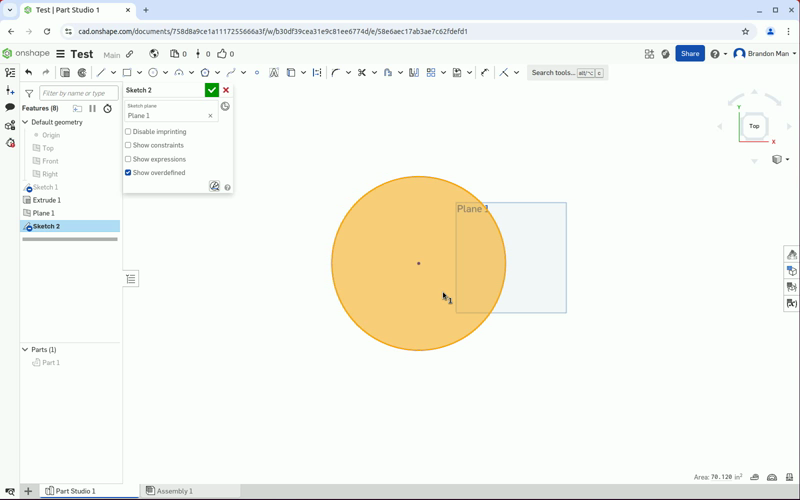
scroll(-6)
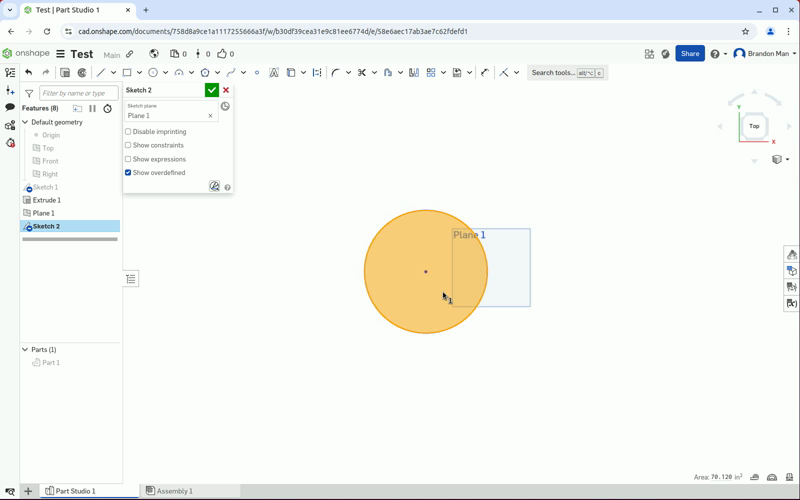
scroll(-6)
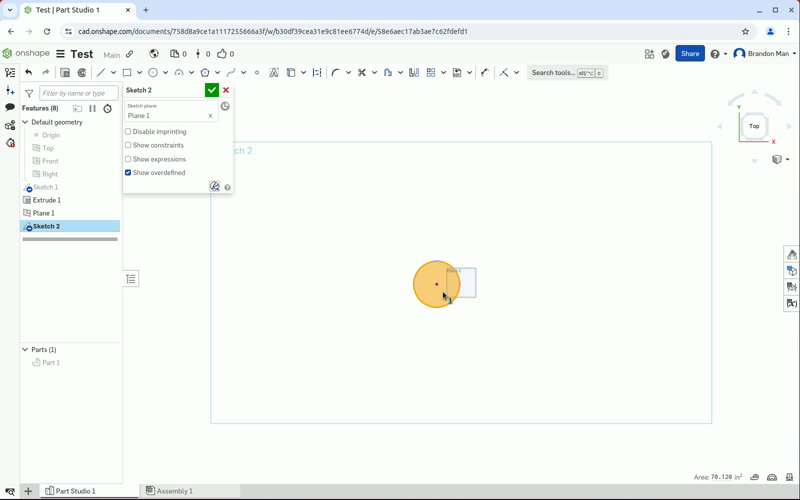
mouse_move(73, 352)
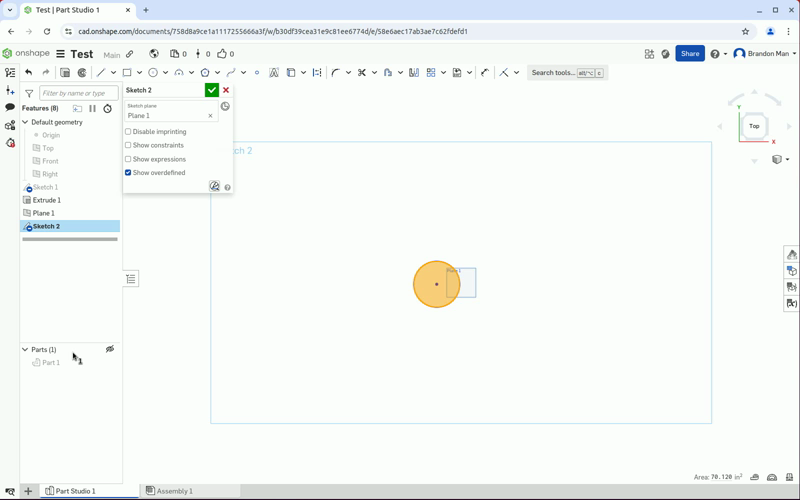
key(shift+y)
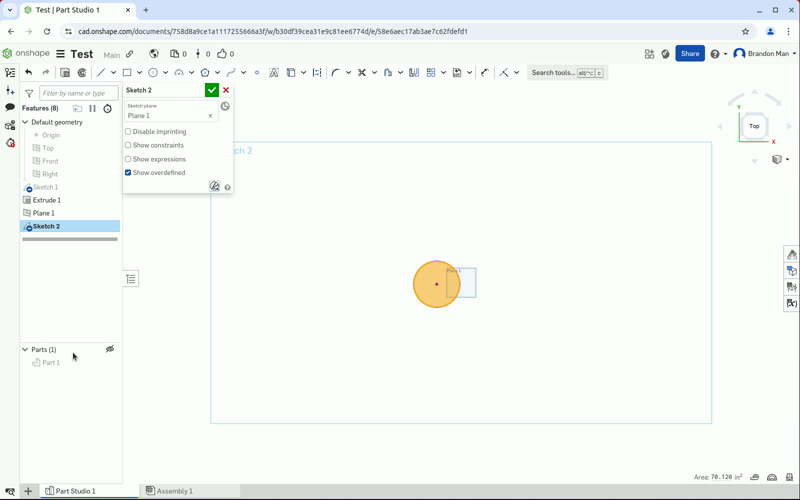
key(shift+e)
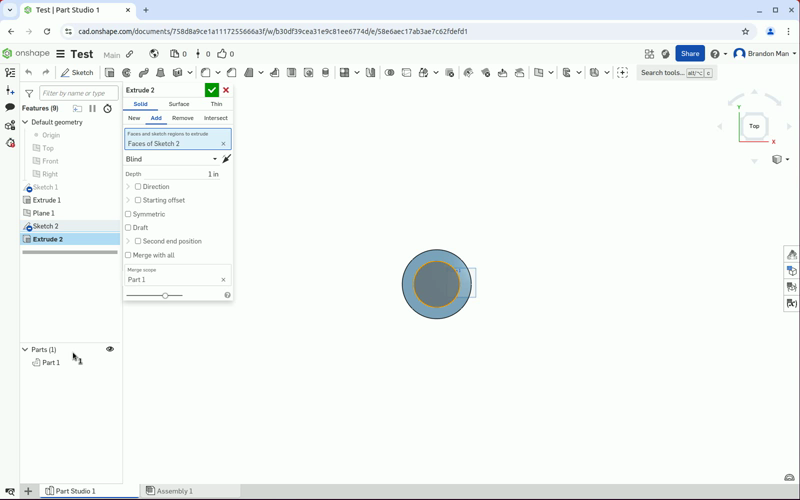
mouse_move(143, 106)
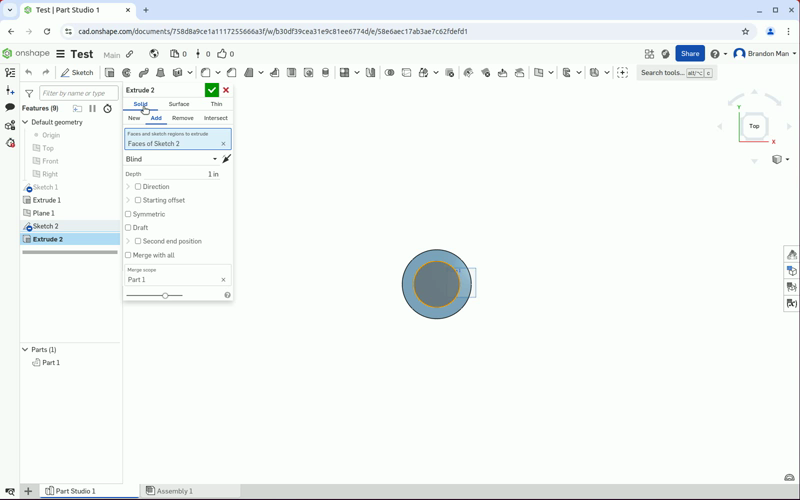
click(143, 106)
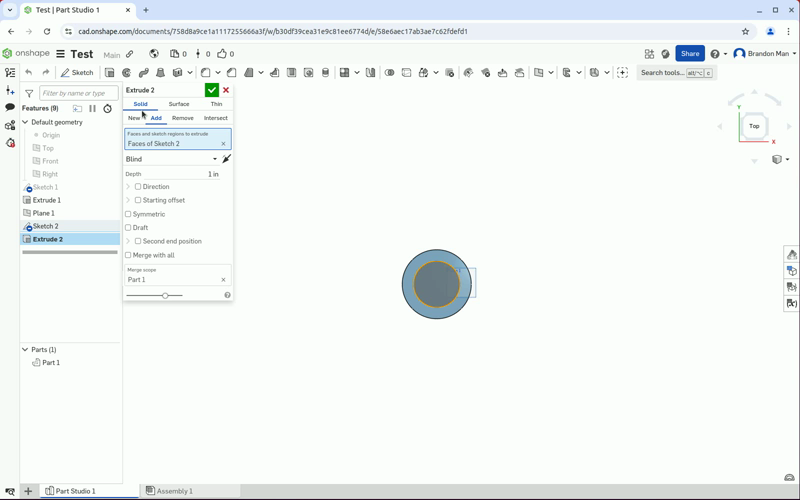
mouse_move(137, 120)
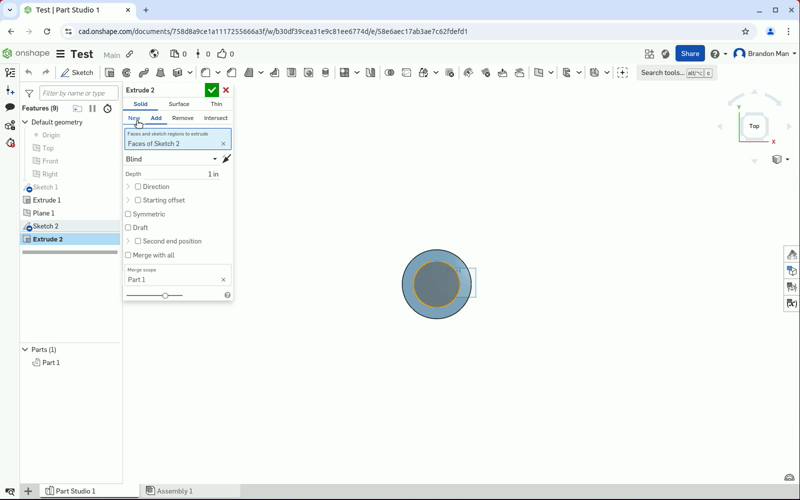
click(137, 120)
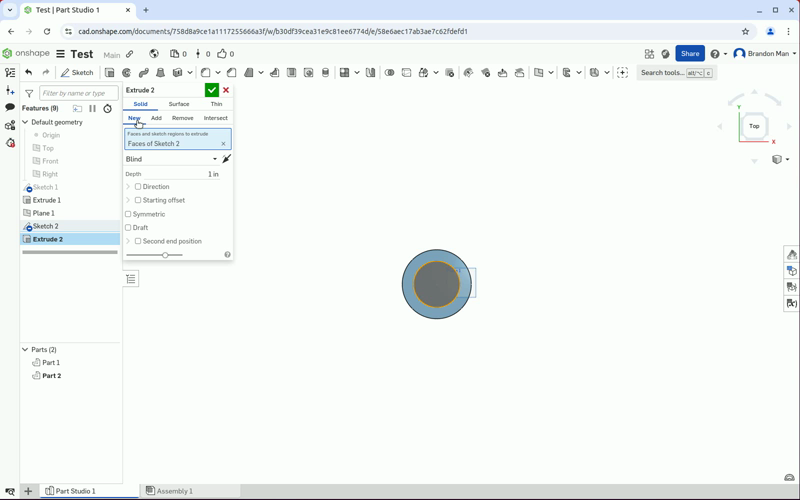
key(tab, 4)
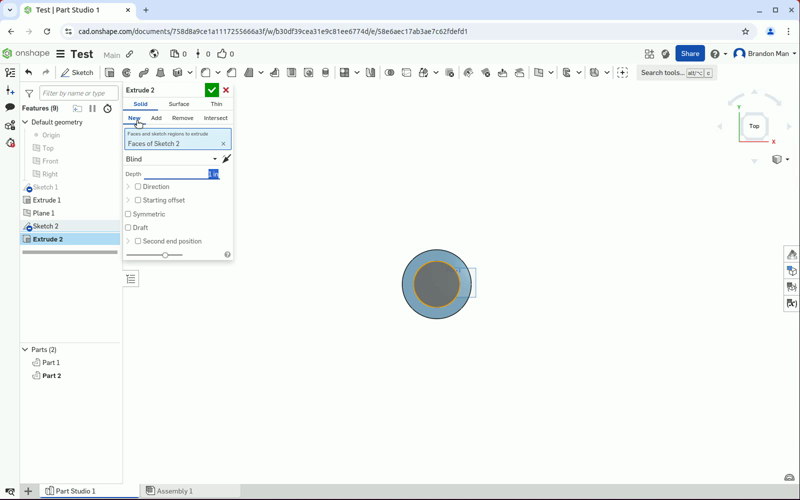
text(11.554)
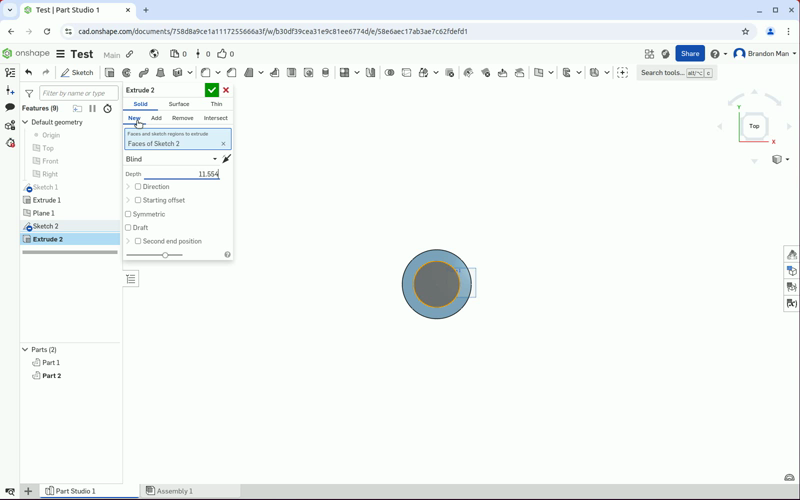
key(enter)
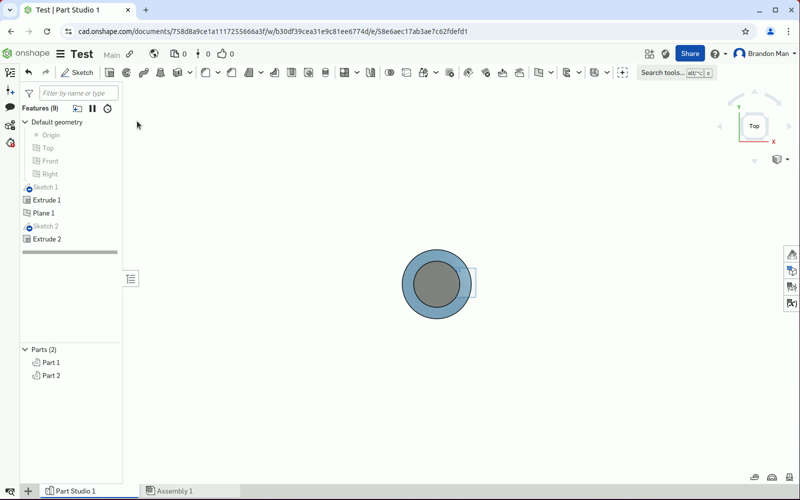
key(shift+h)
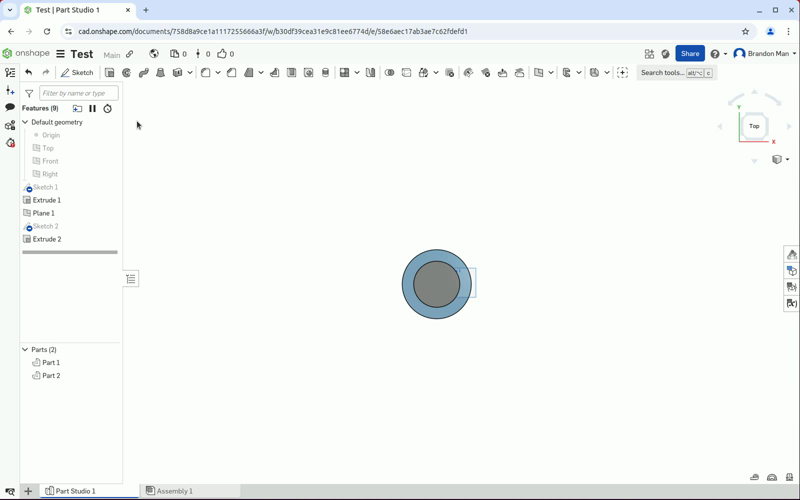
key(shift+h)
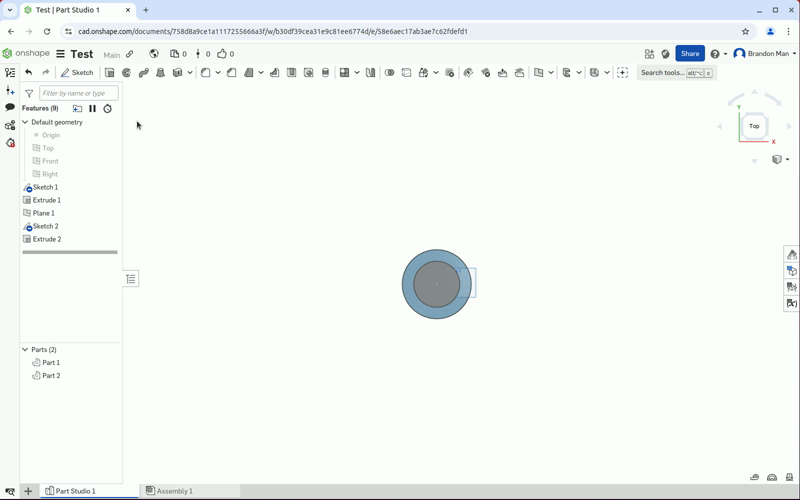
key(shift+7)
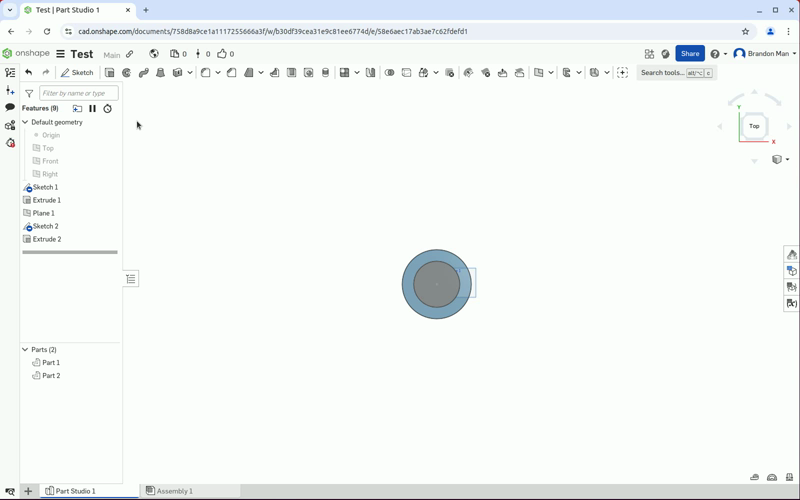
key(up, 3)
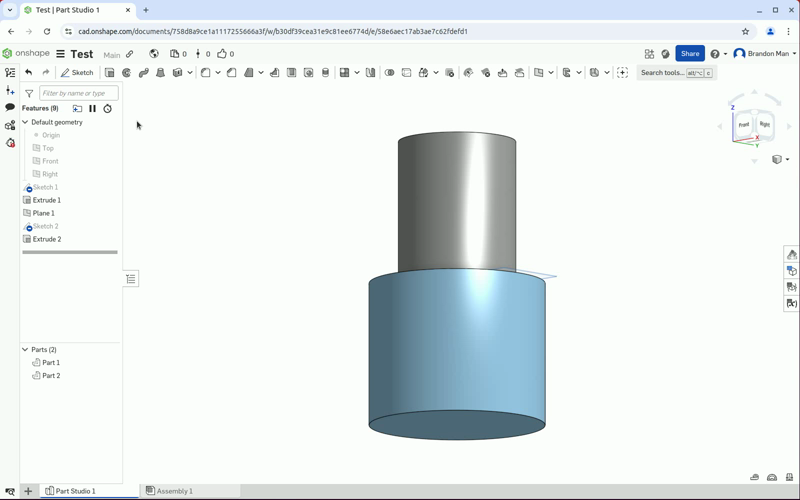
key(left, 3)
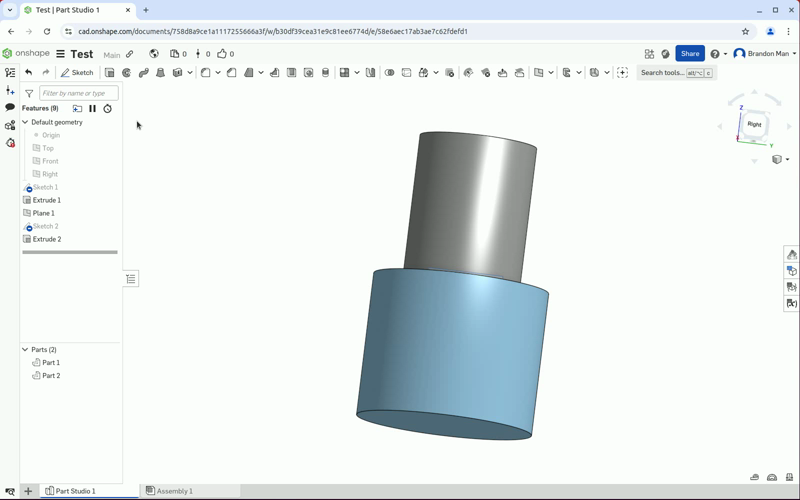
key(right, 3)
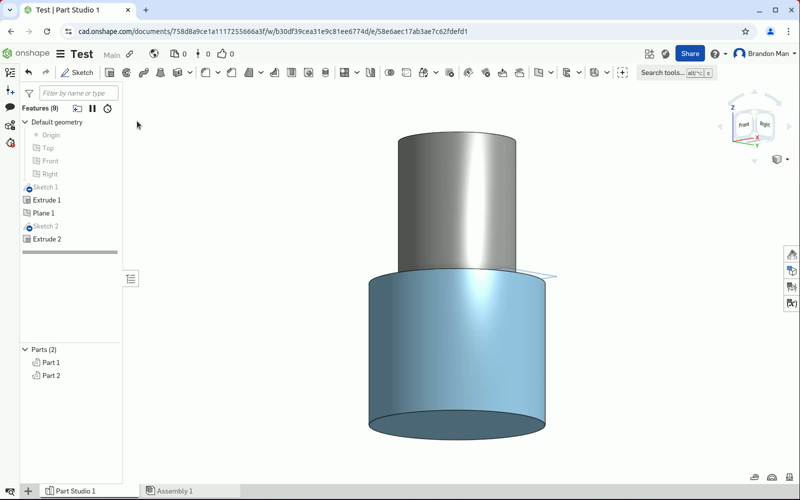
key(down, 3)
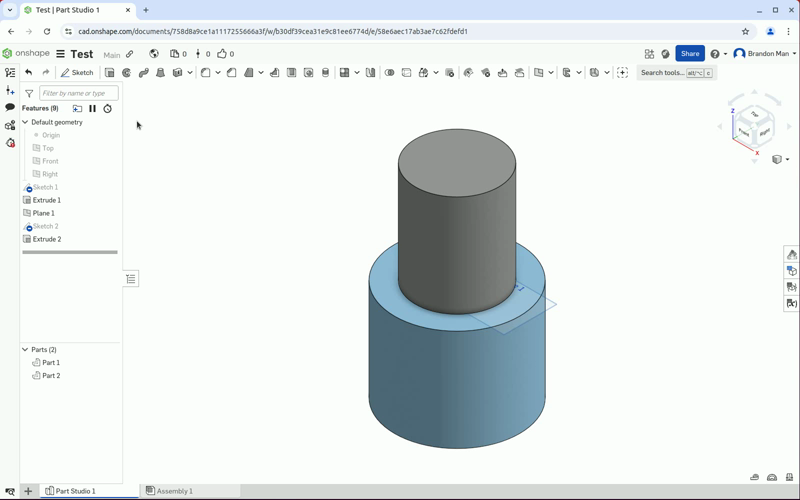
mouse_move(73, 189)
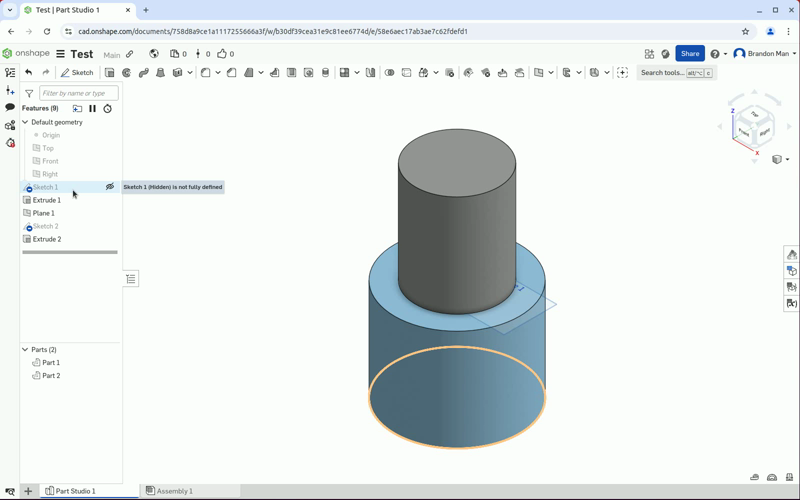
click(73, 189)